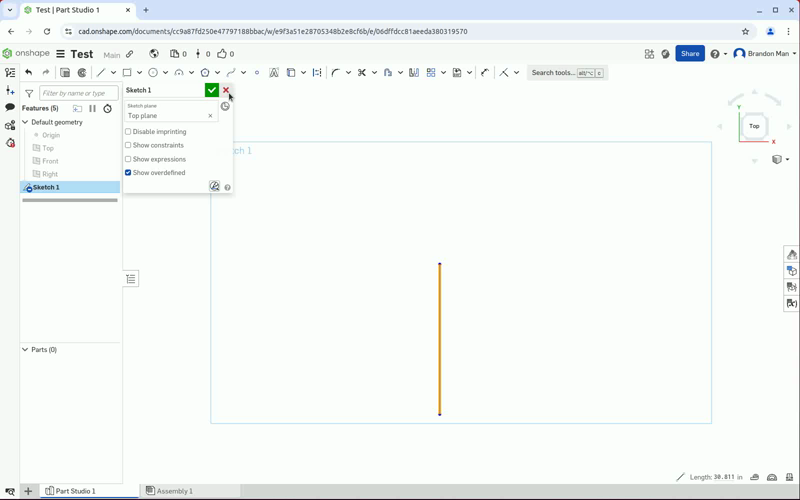
key(shift+h)
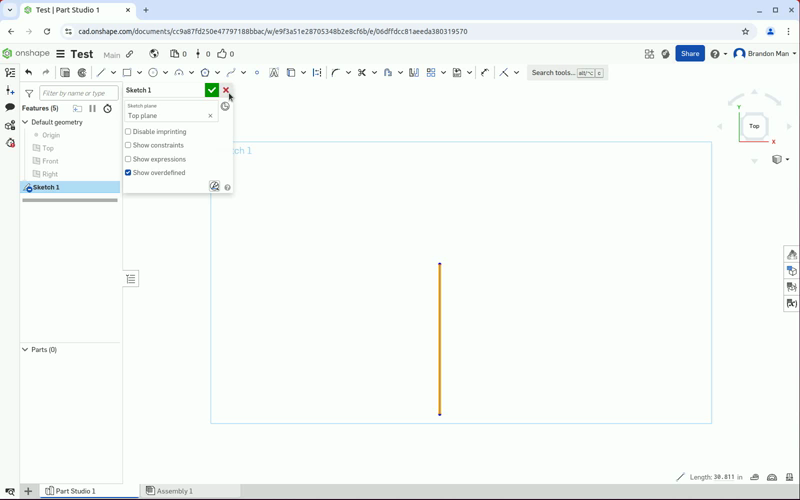
key(shift+s)
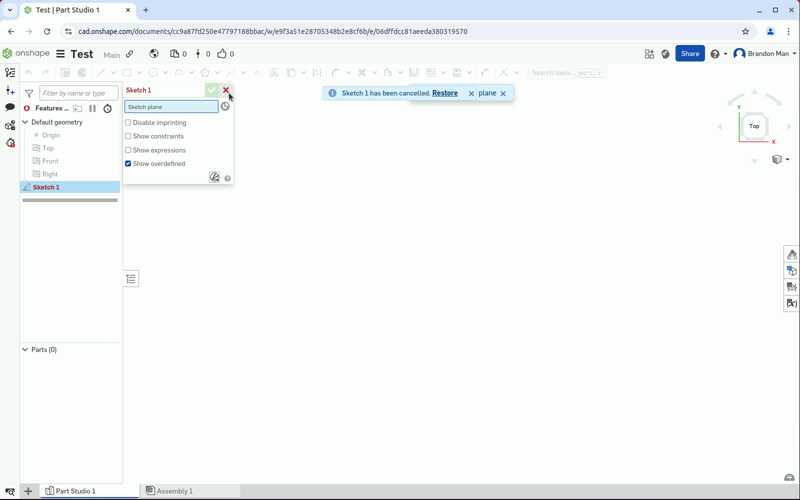
mouse_move(73, 150)
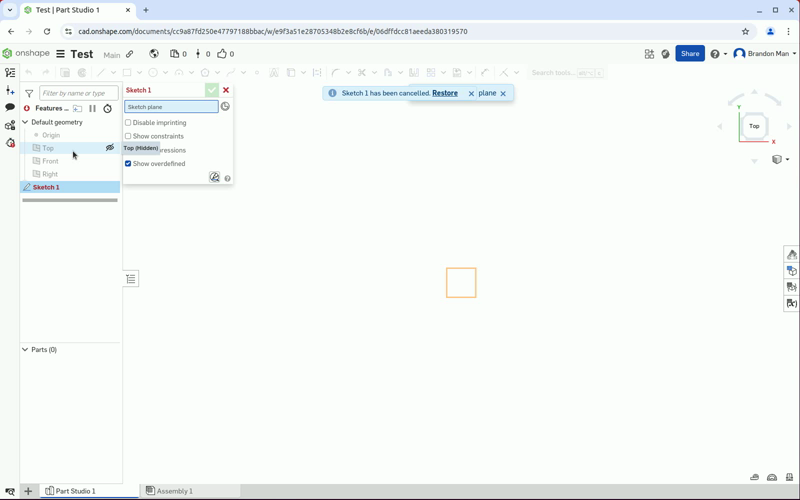
click(73, 150)
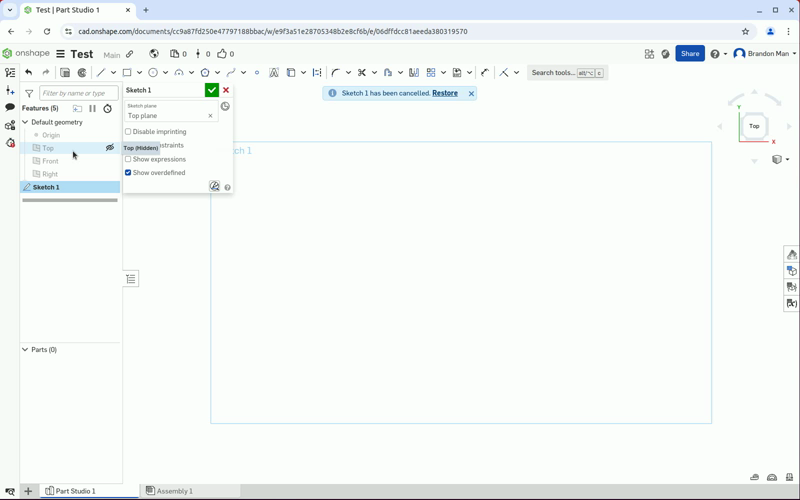
mouse_move(73, 352)
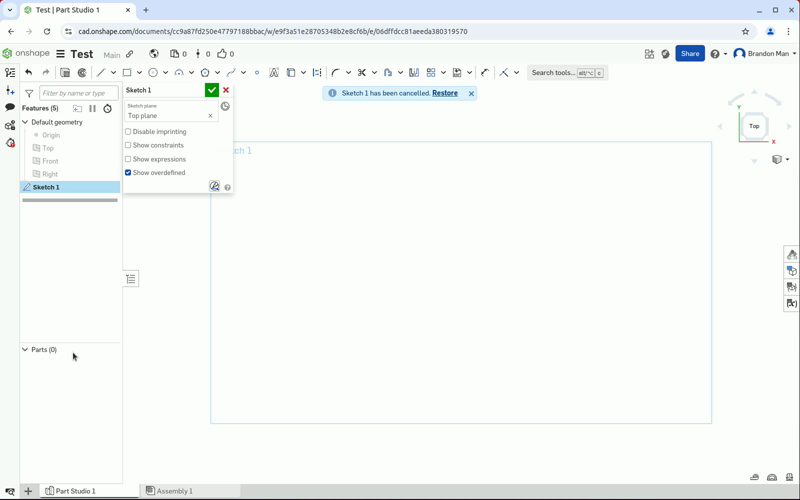
key(y)
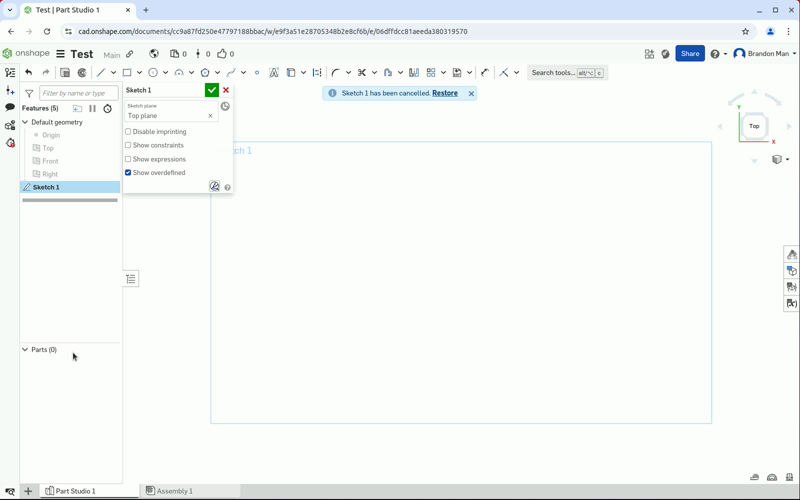
key(c)
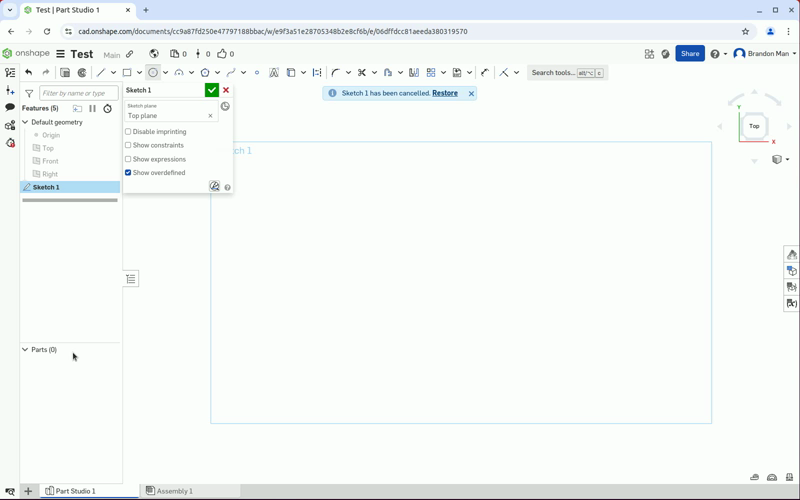
key_down(shift)
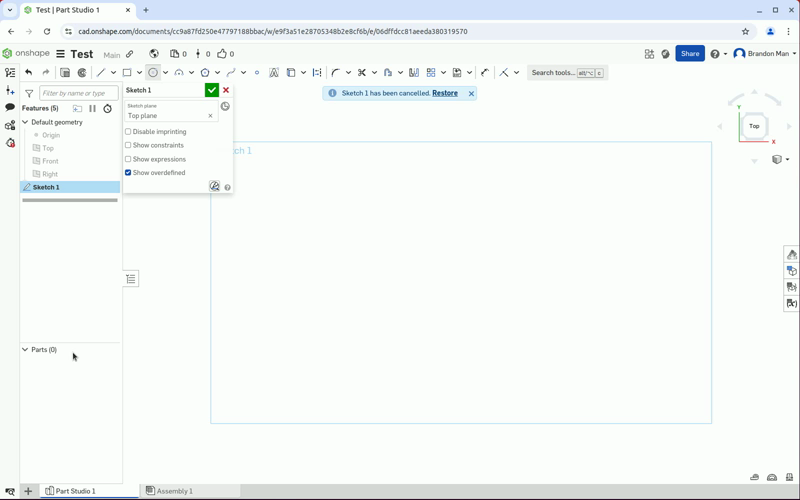
mouse_move(461, 282)
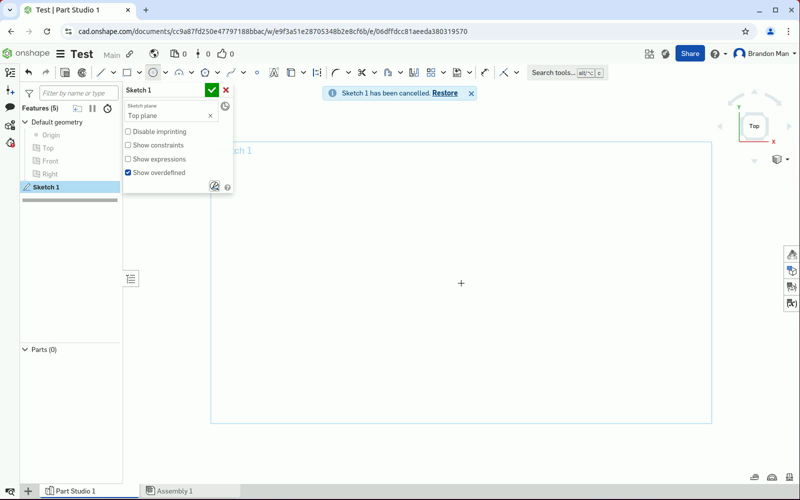
click(461, 282)
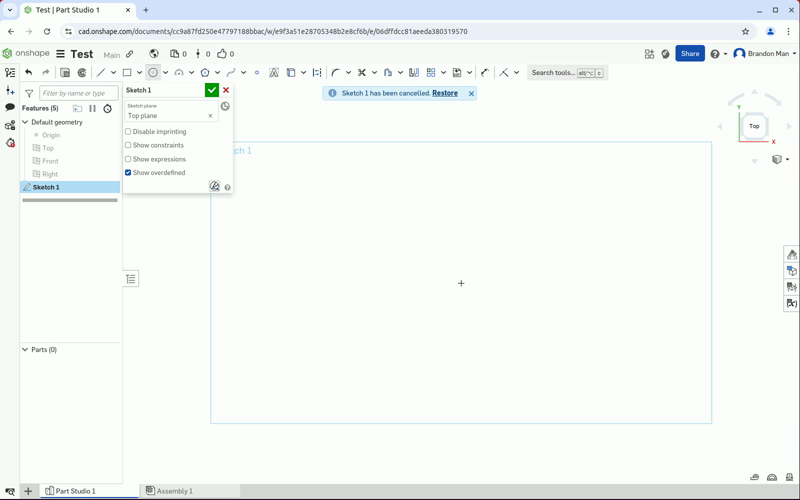
key_up(shift)
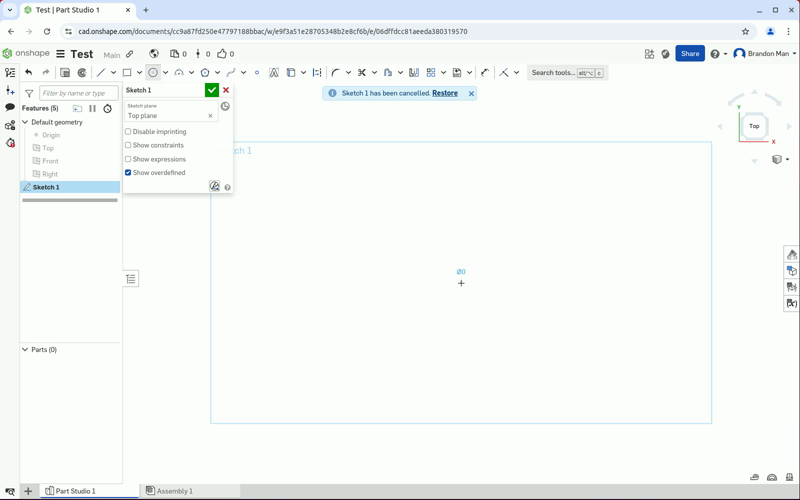
mouse_move(564, 282)
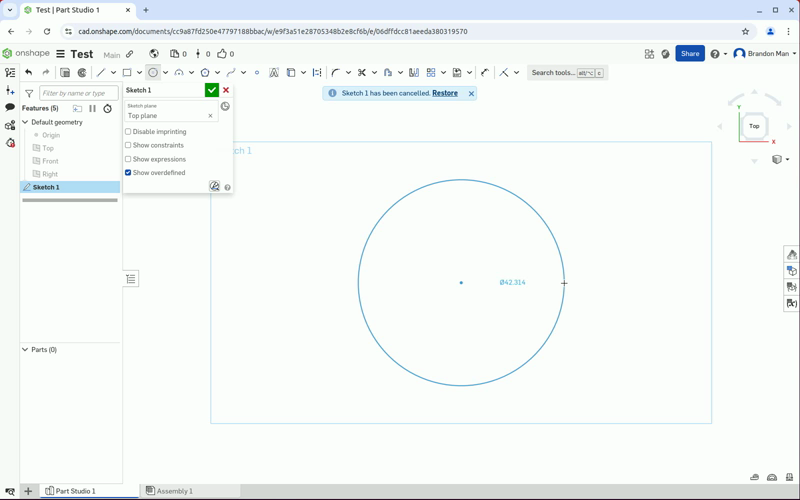
click(564, 282)
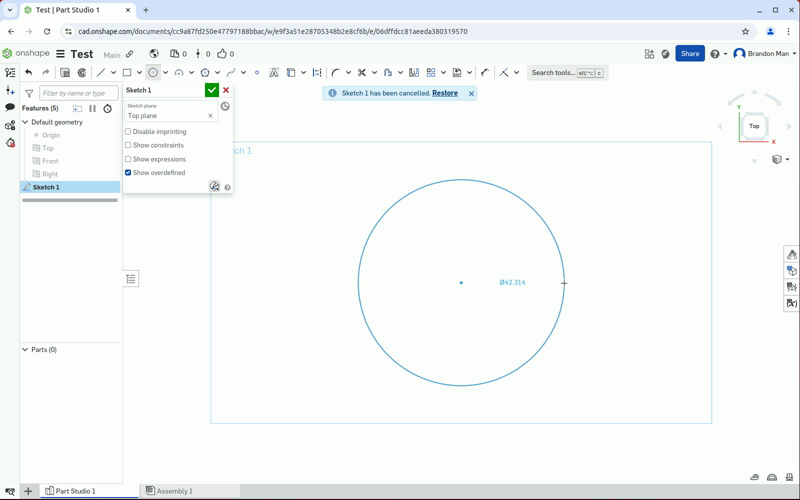
key(esc)
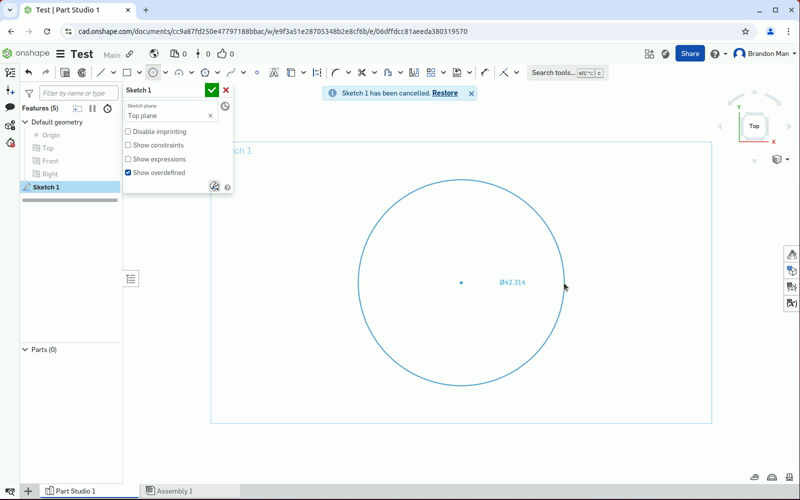
mouse_move(477, 298)
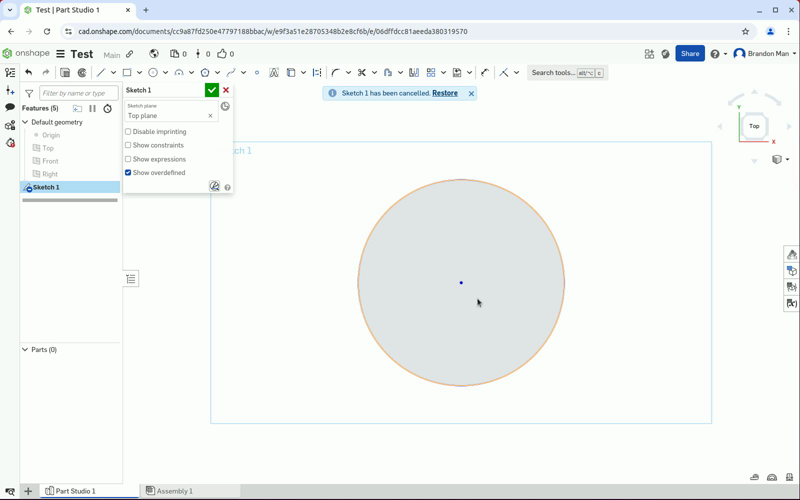
click(477, 298)
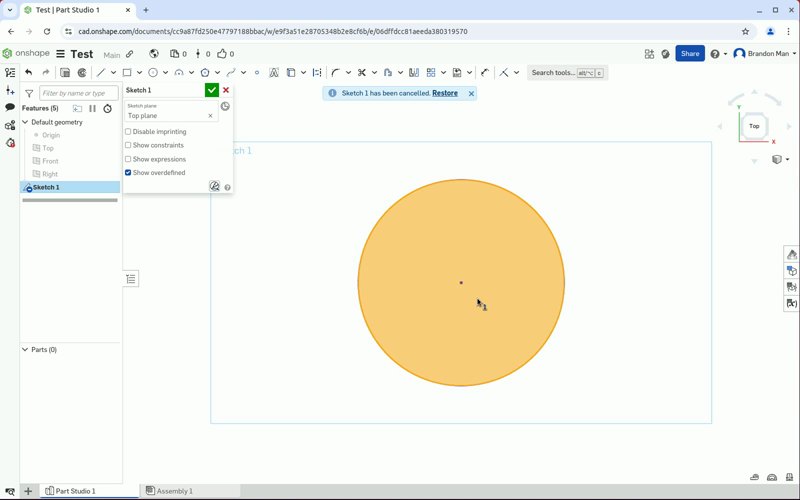
mouse_move(73, 352)
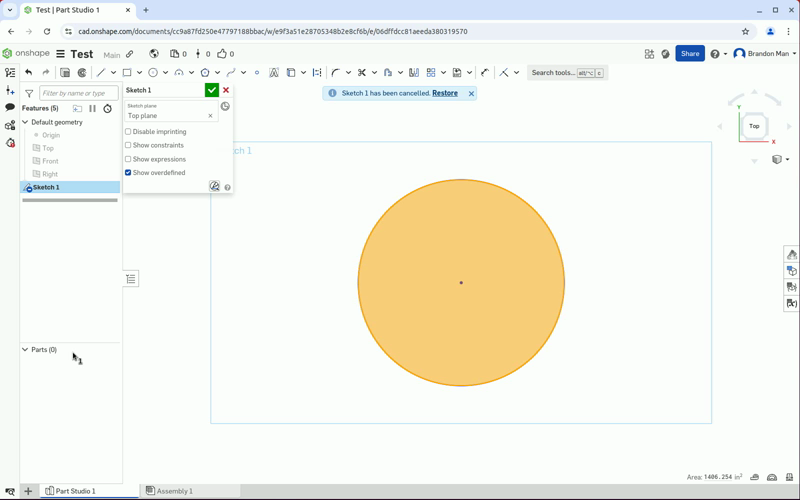
key(shift+y)
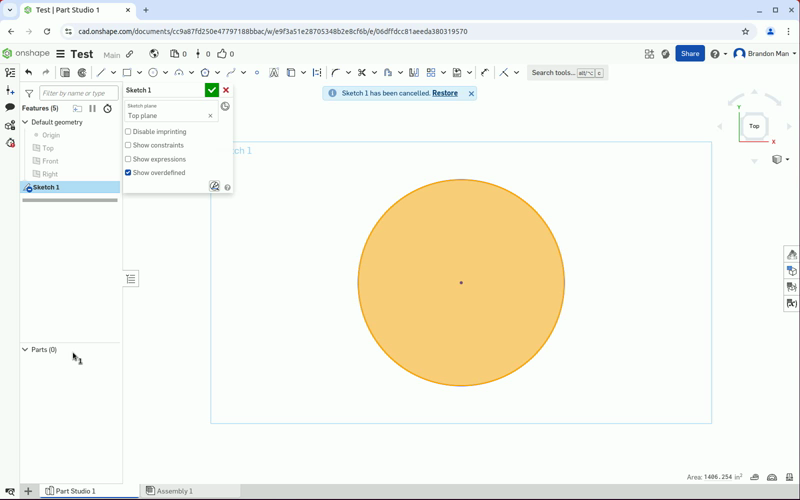
key(shift+e)
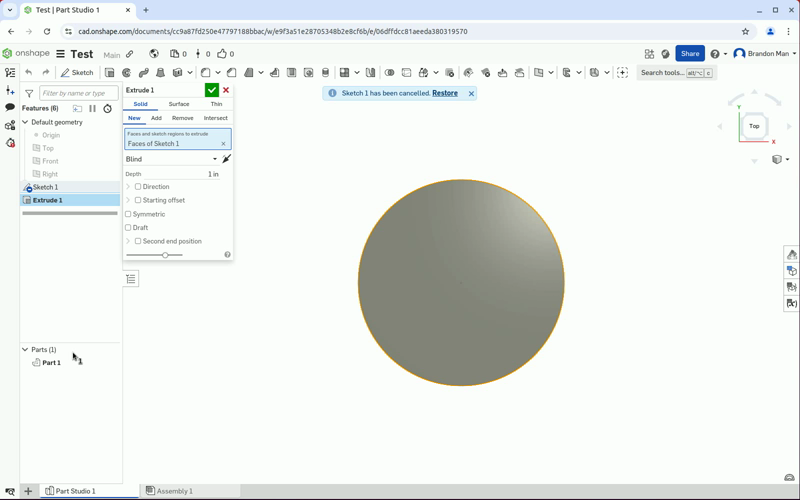
mouse_move(143, 106)
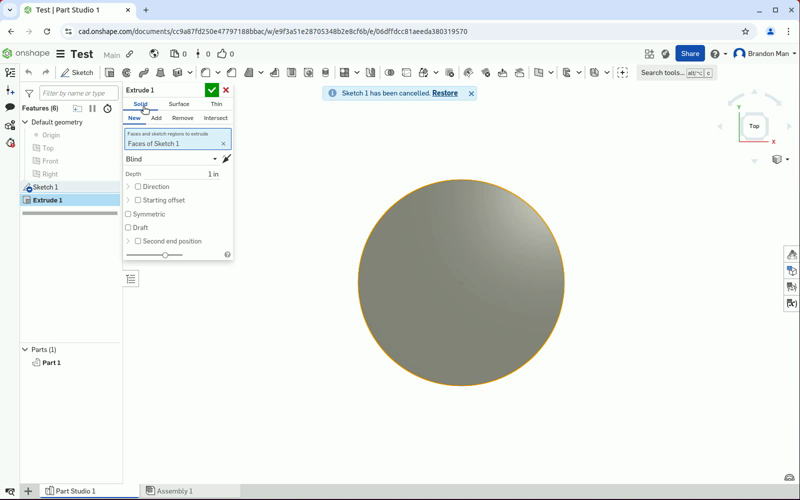
click(143, 106)
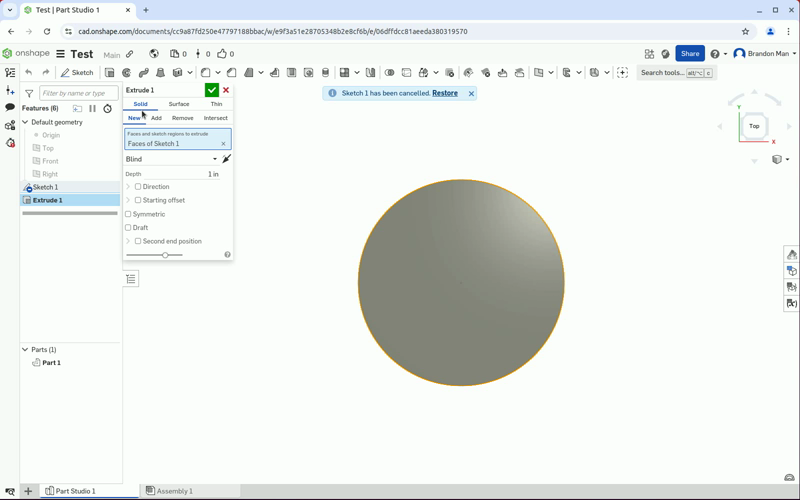
mouse_move(137, 120)
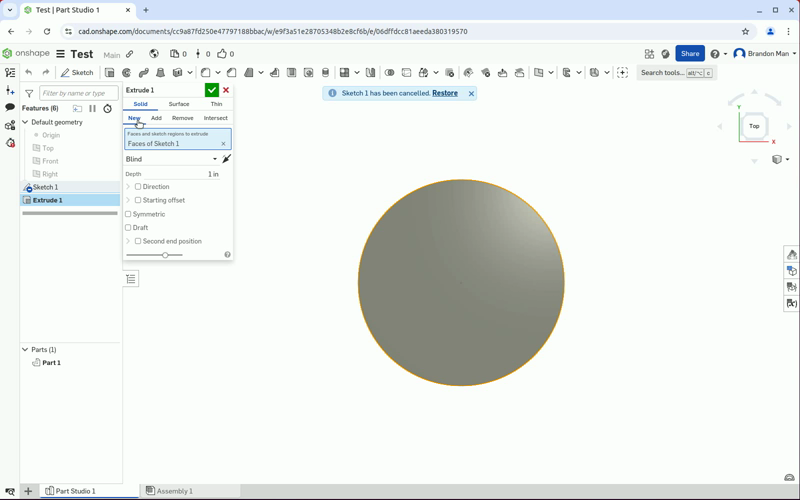
click(137, 120)
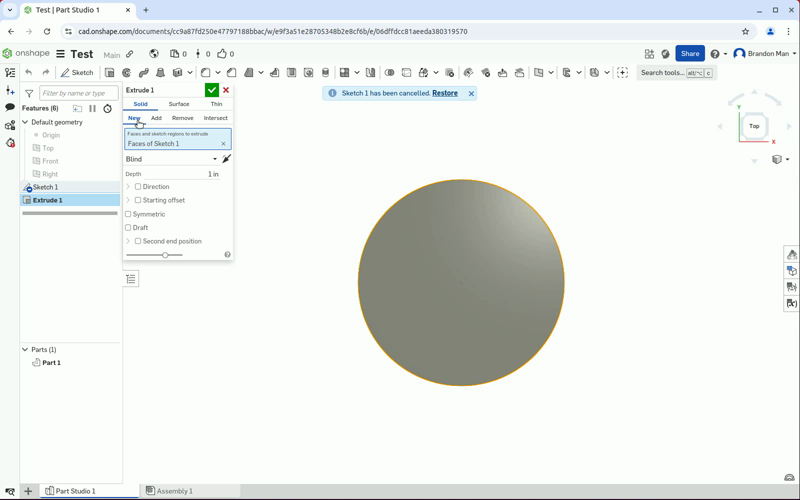
key(tab, 4)
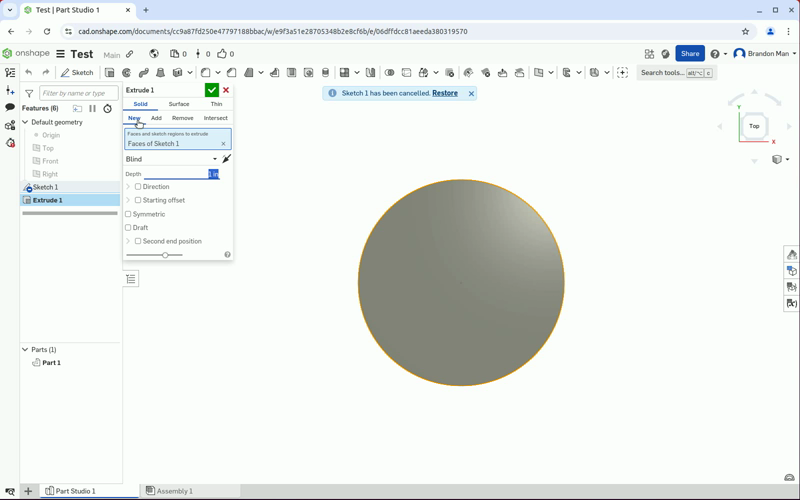
text(5.055)
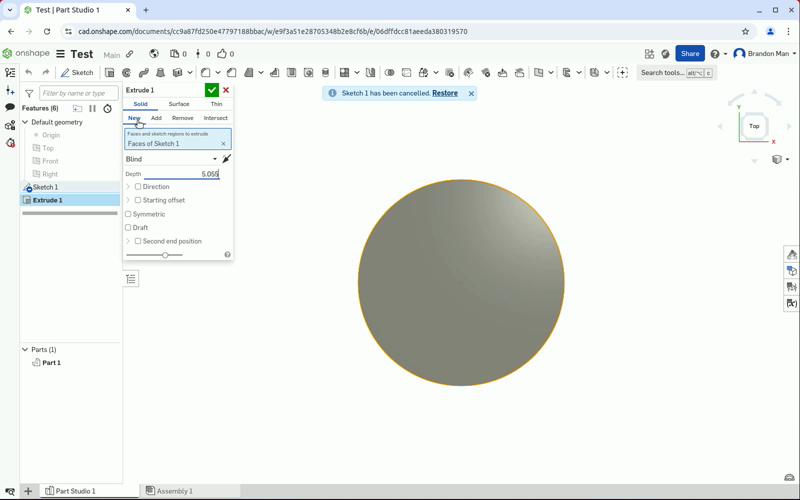
key(enter)
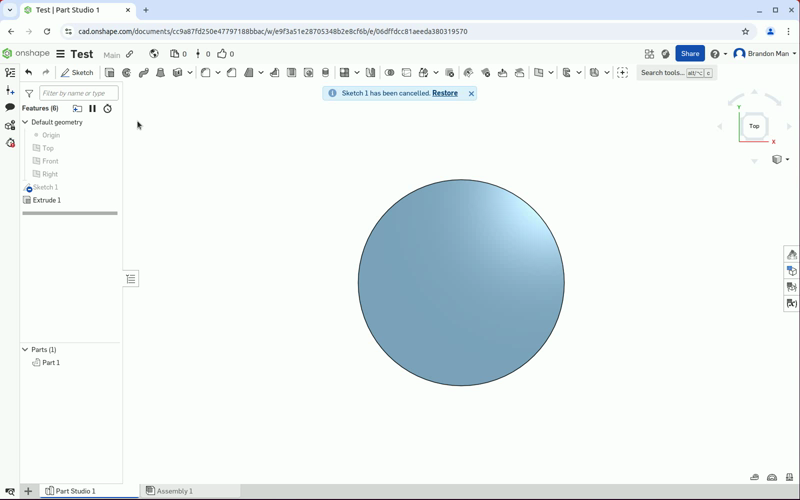
key(shift+h)
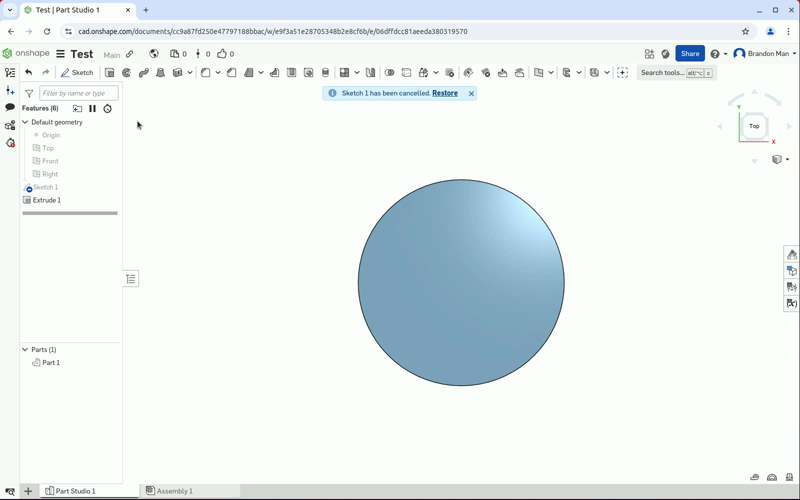
key(shift+h)
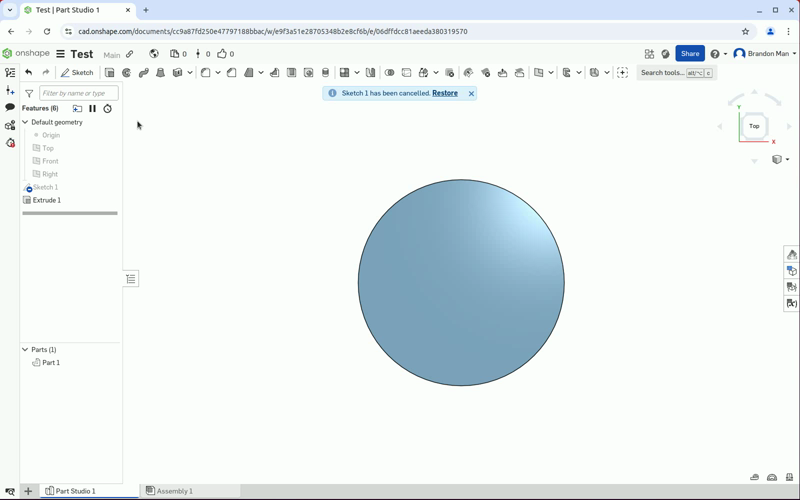
mouse_move(73, 189)
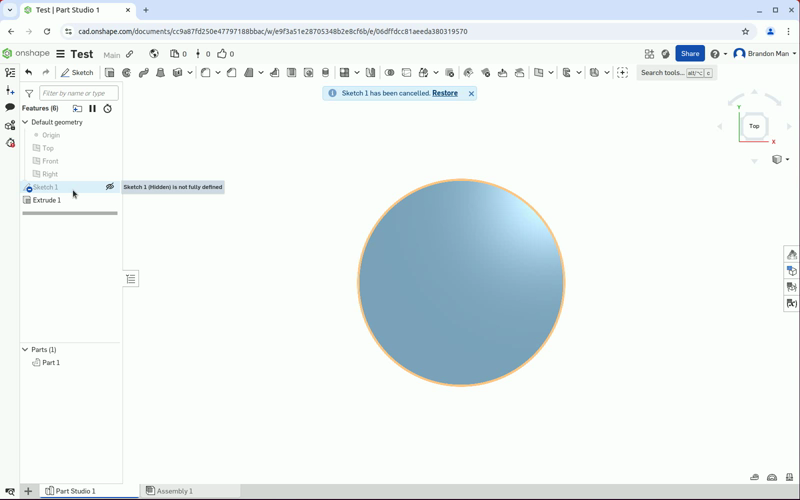
click(73, 189)
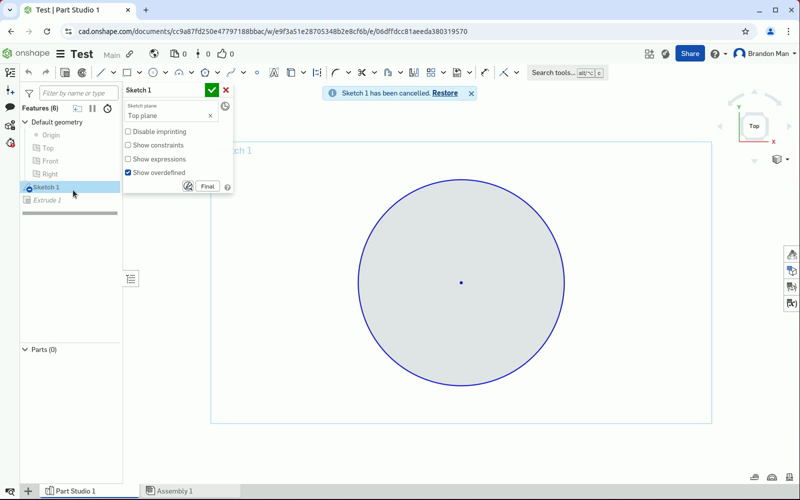
mouse_move(229, 92)
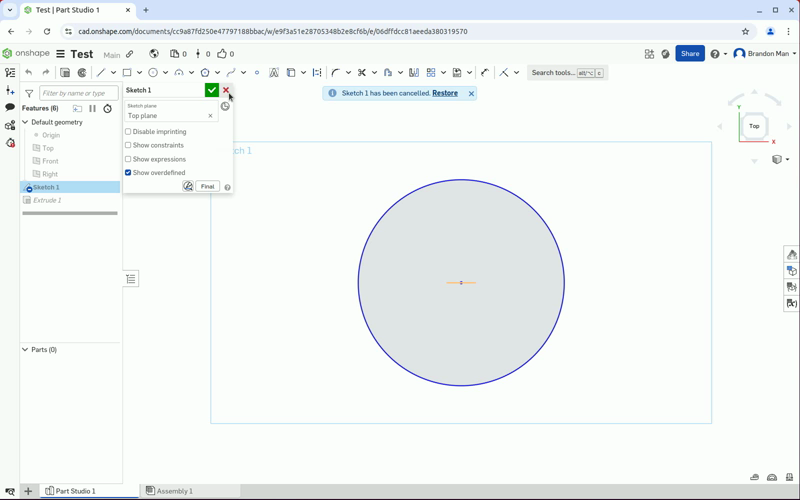
click(229, 92)
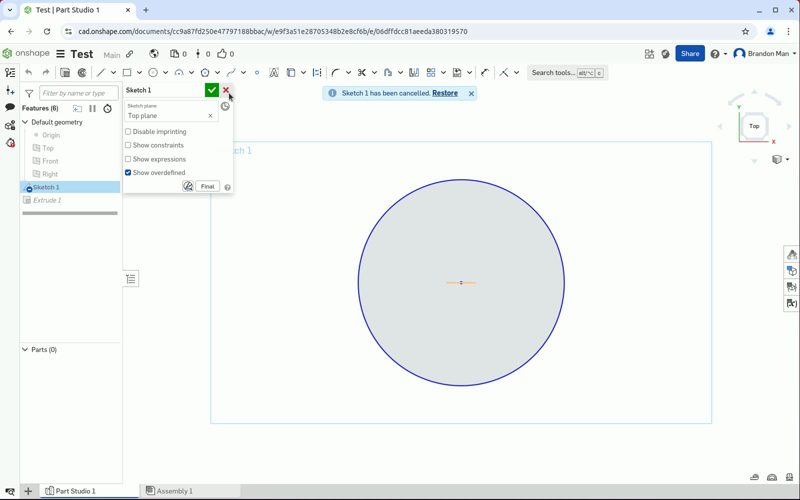
key(shift+s)
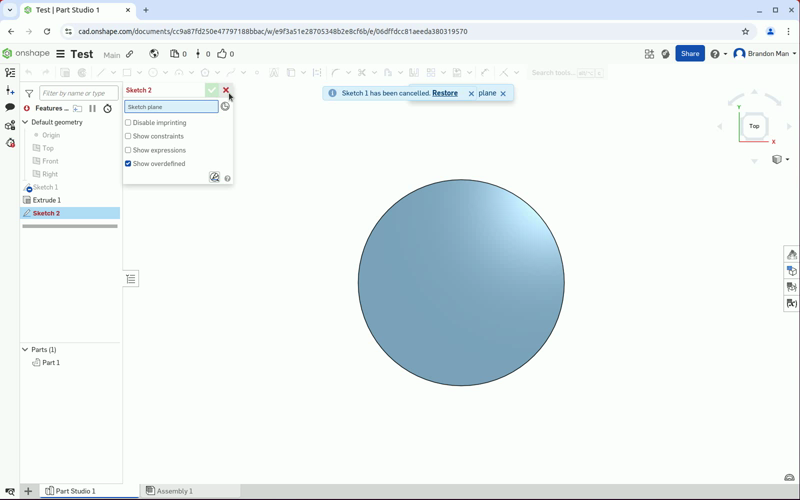
mouse_move(73, 150)
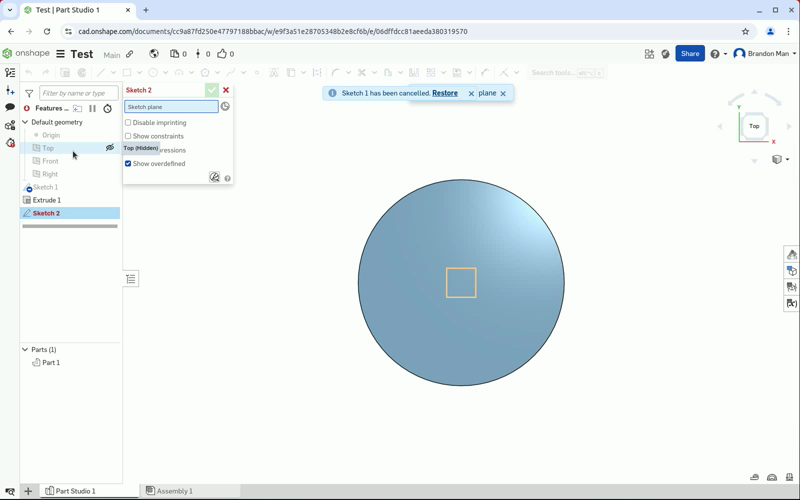
click(73, 150)
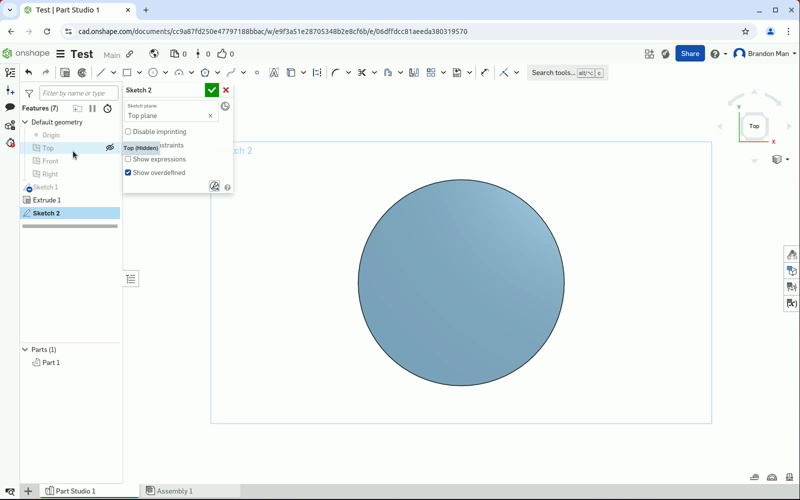
mouse_move(73, 352)
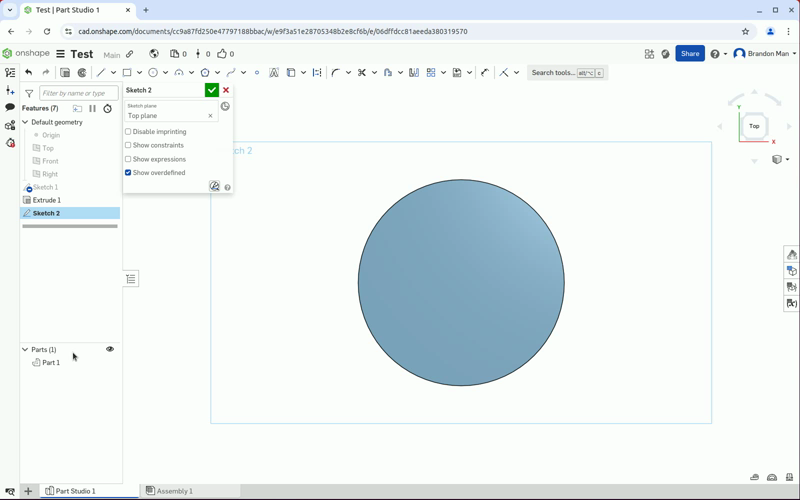
key(y)
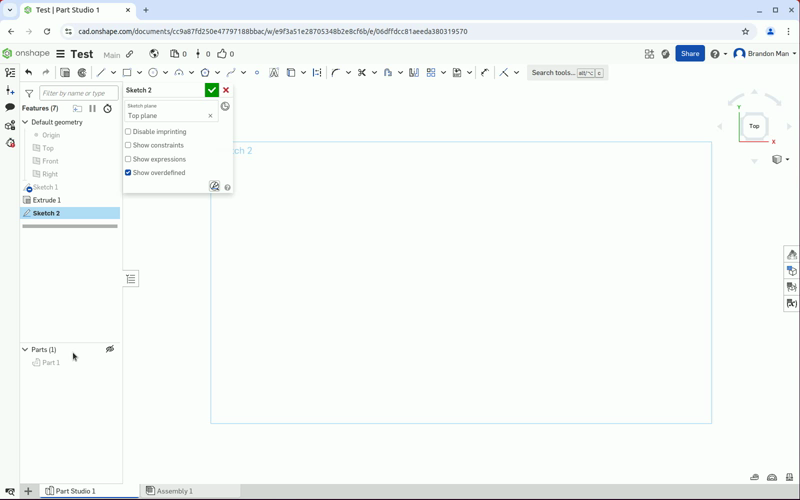
key(c)
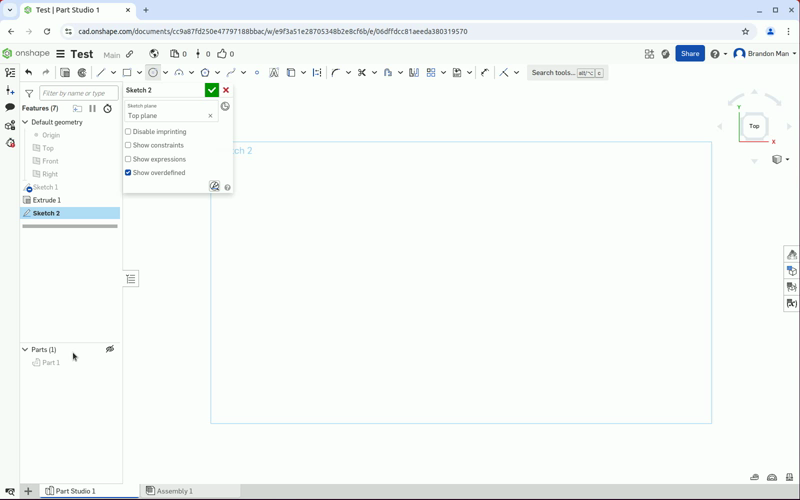
key_down(shift)
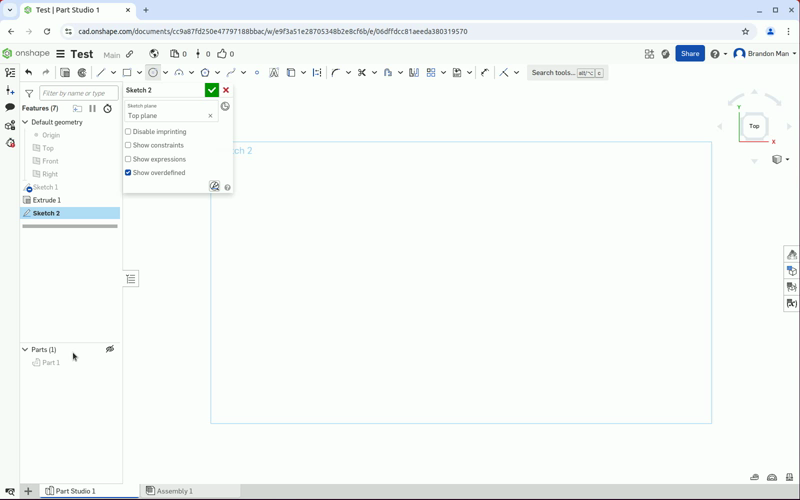
mouse_move(461, 282)
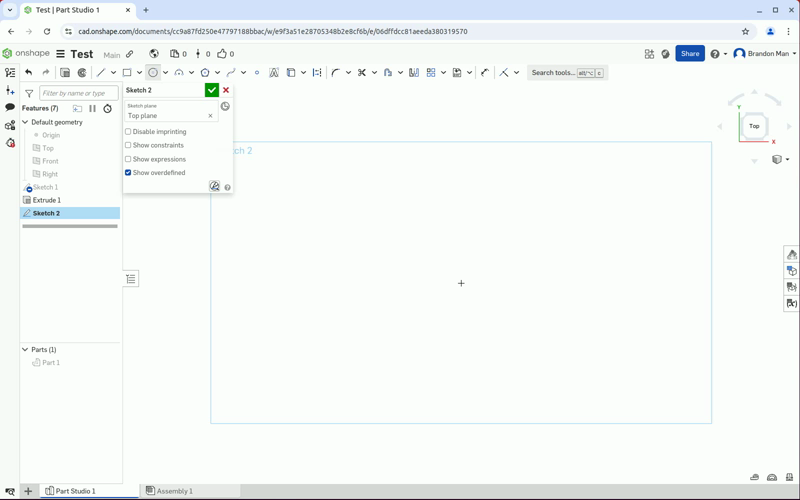
click(461, 282)
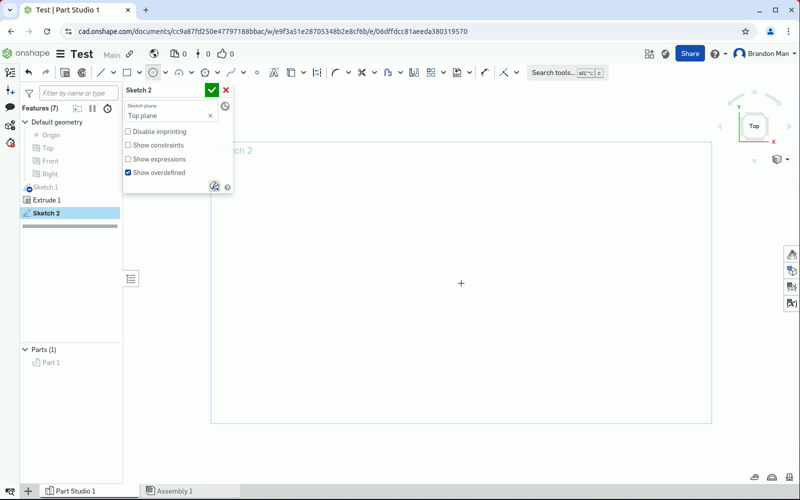
key_up(shift)
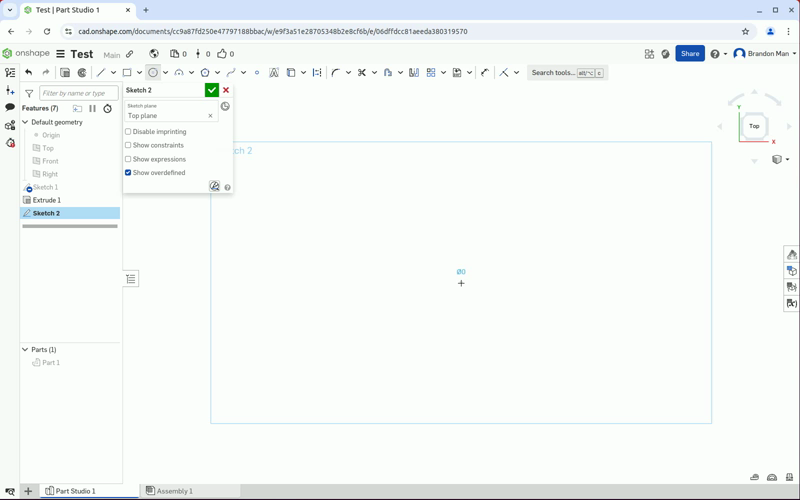
mouse_move(574, 282)
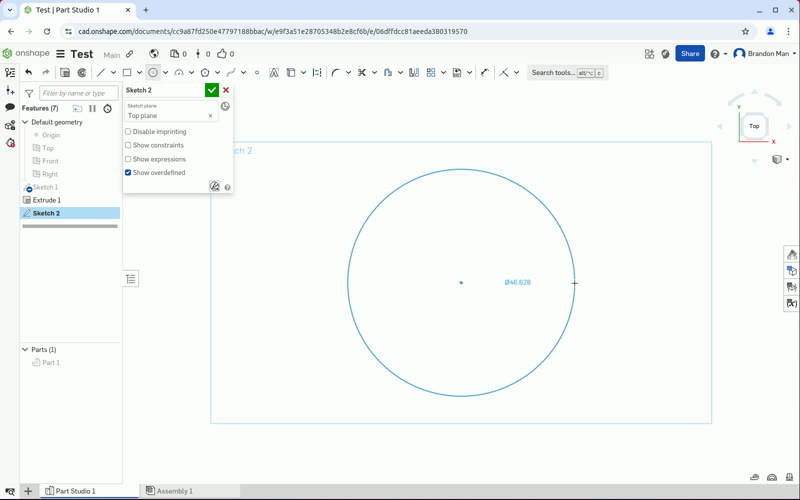
click(574, 282)
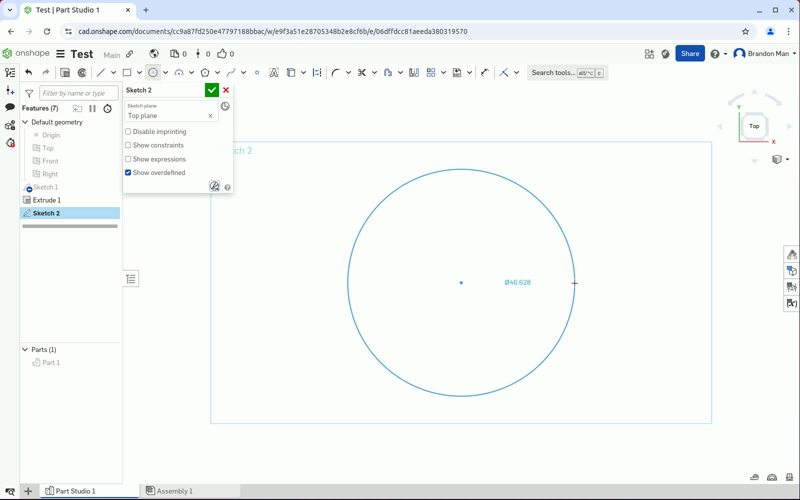
key(esc)
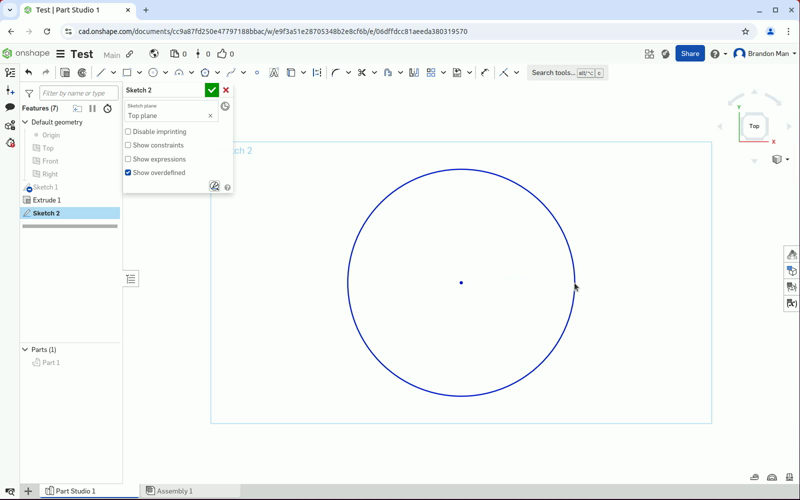
mouse_move(528, 326)
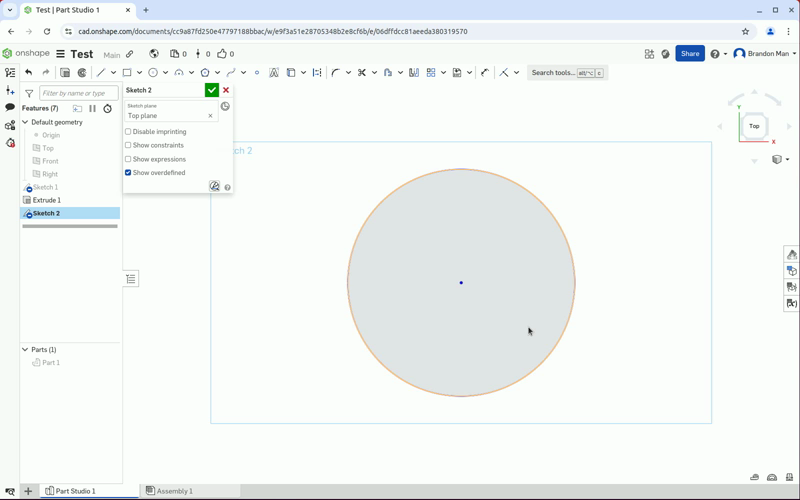
click(528, 326)
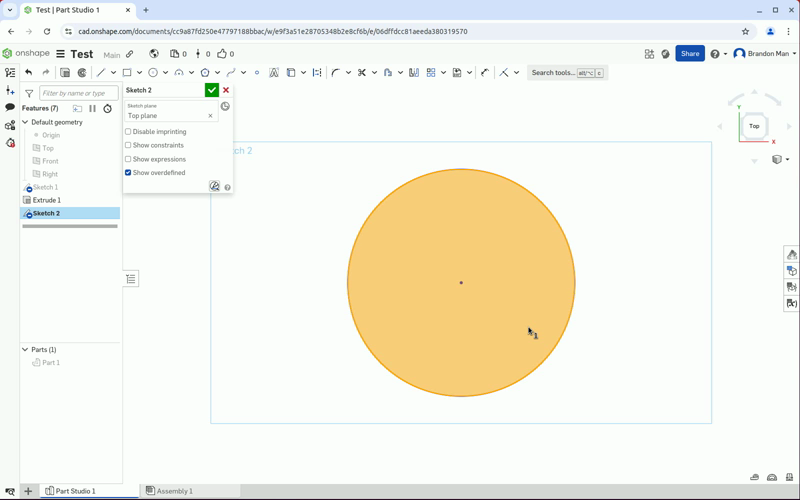
mouse_move(73, 352)
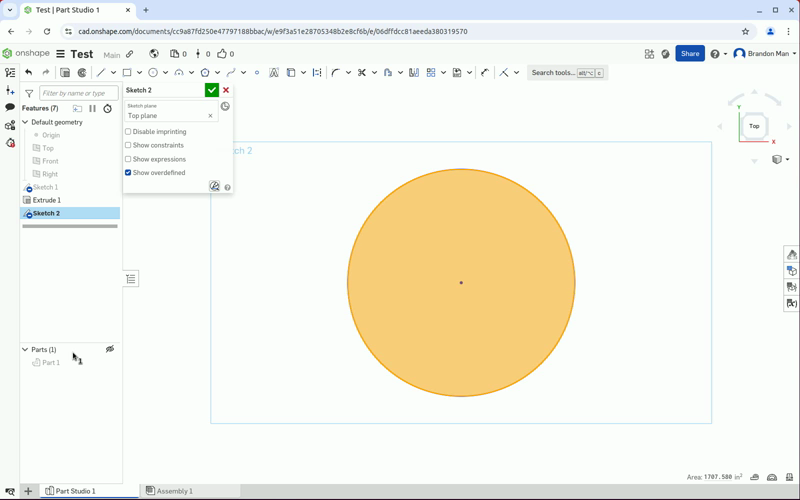
key(shift+y)
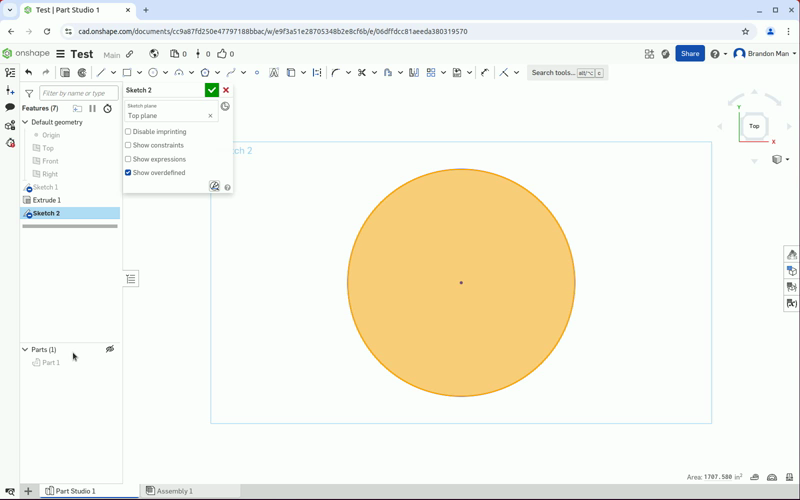
key(shift+e)
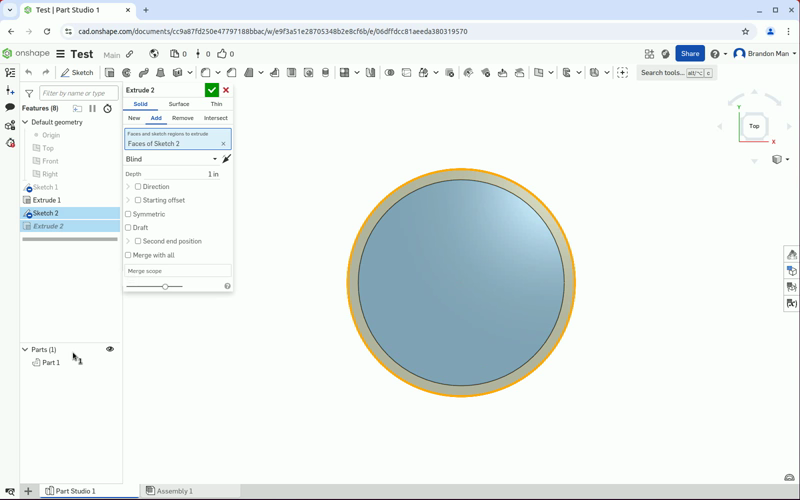
mouse_move(143, 106)
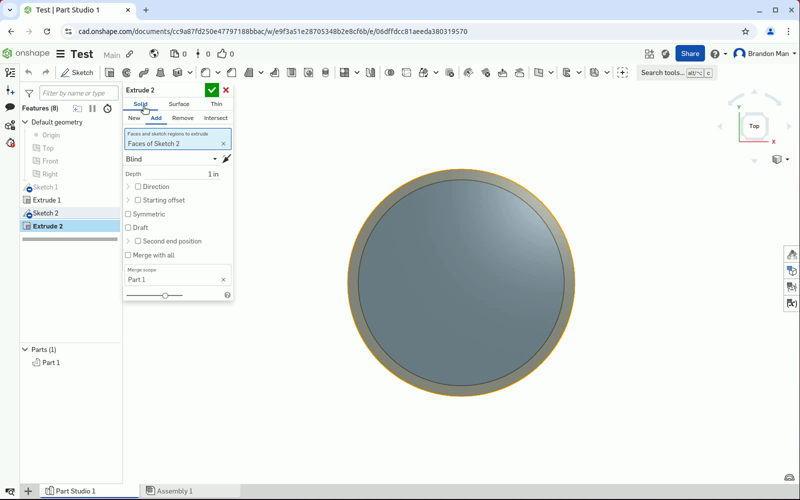
click(143, 106)
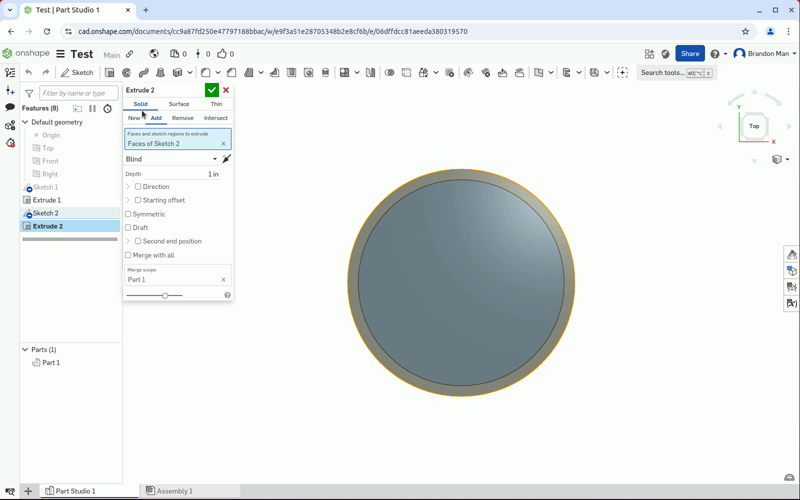
mouse_move(137, 120)
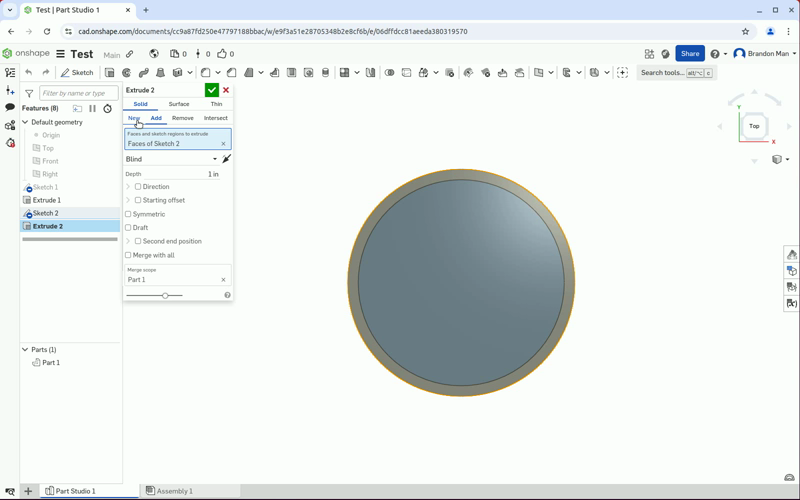
click(137, 120)
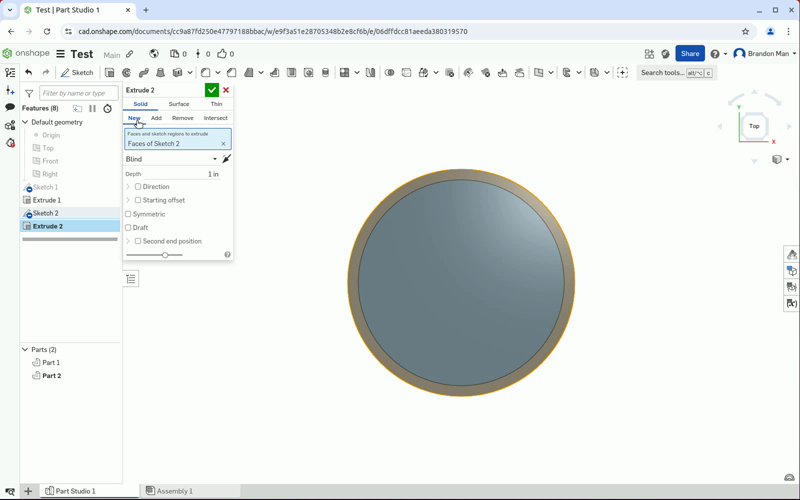
key(tab, 4)
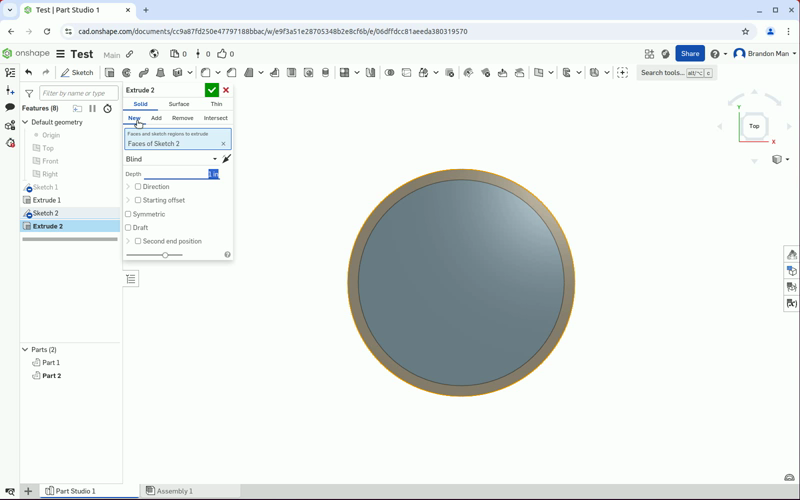
text(2.407)
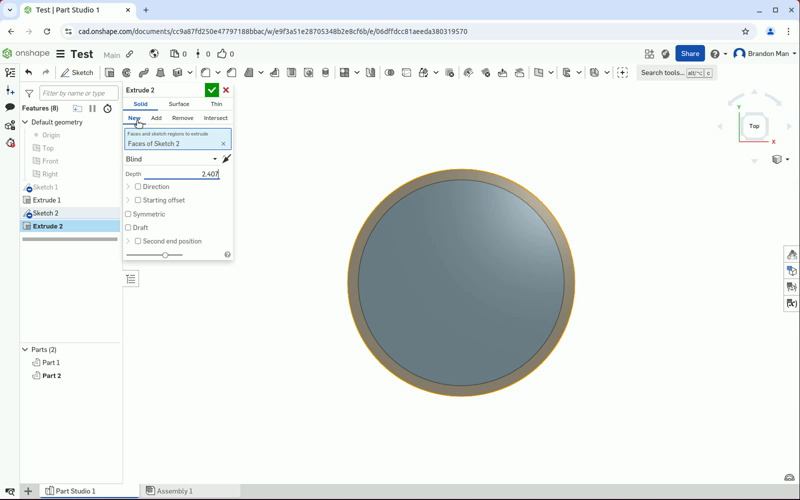
key(enter)
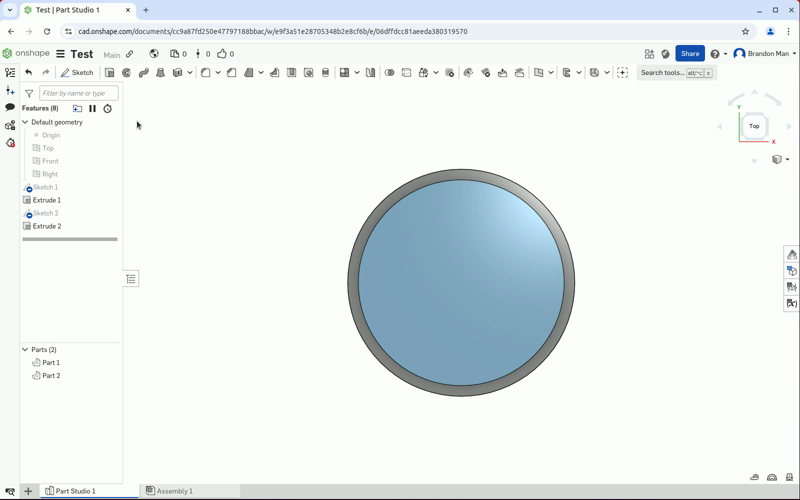
key(shift+h)
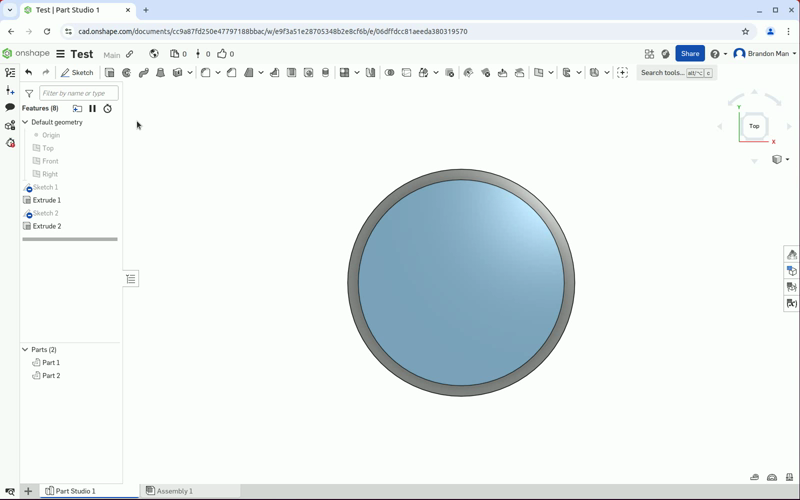
key(shift+h)
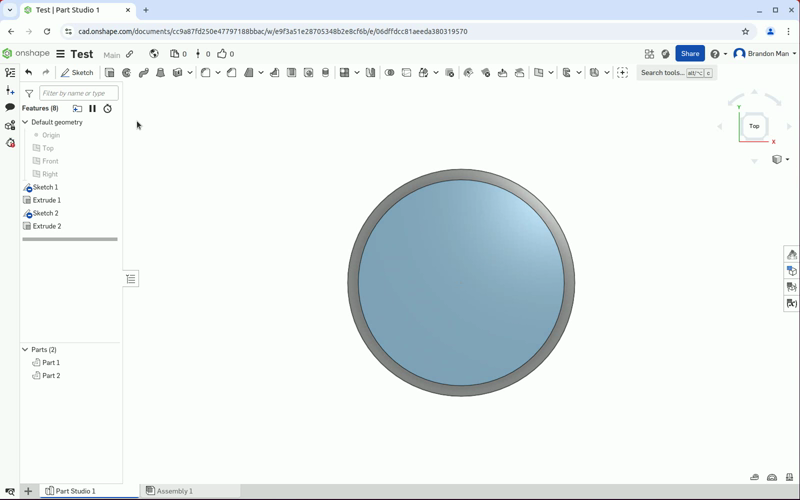
key(shift+7)
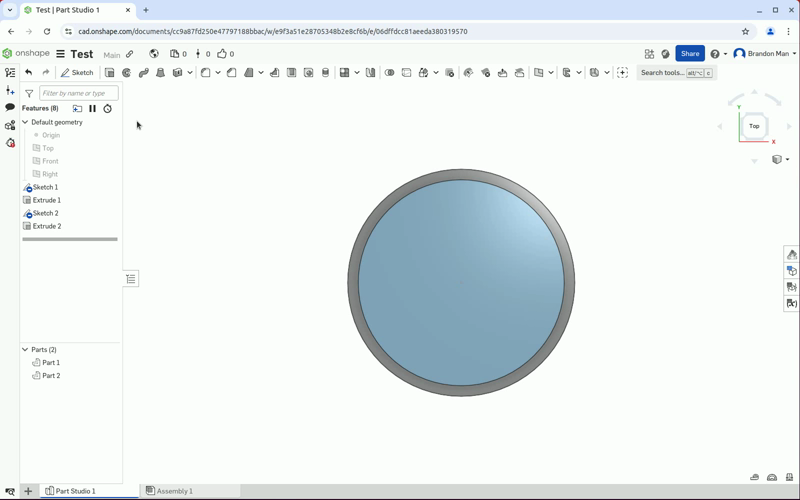
key(up, 3)
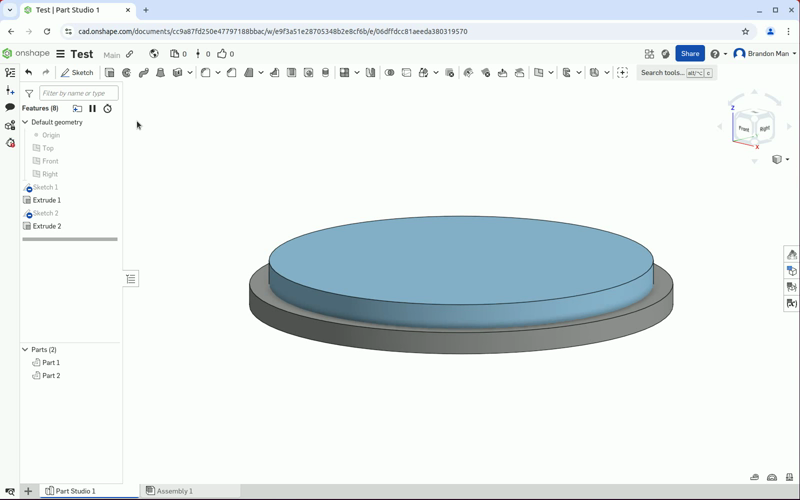
key(left, 3)
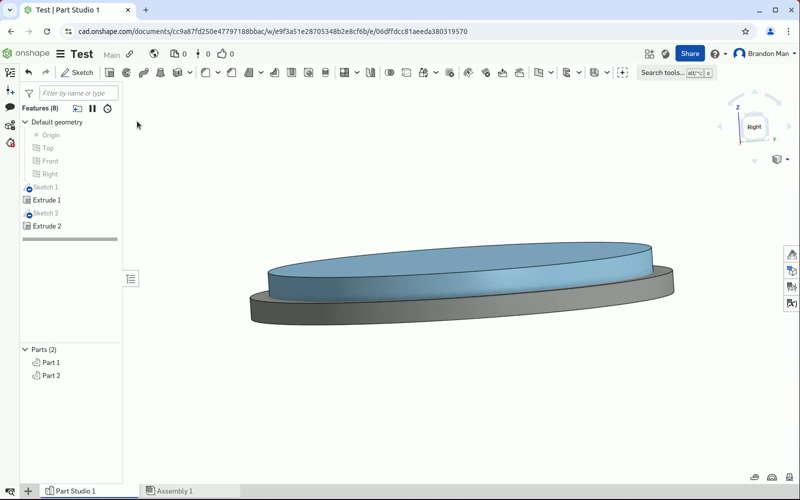
key(right, 3)
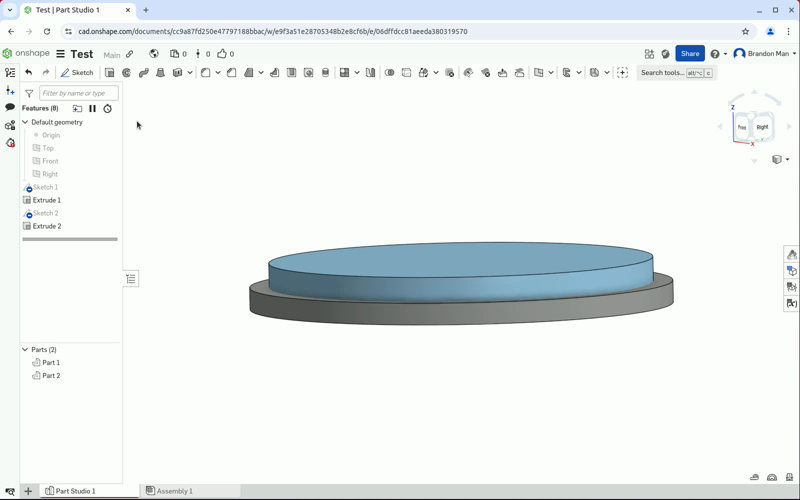
key(down, 3)
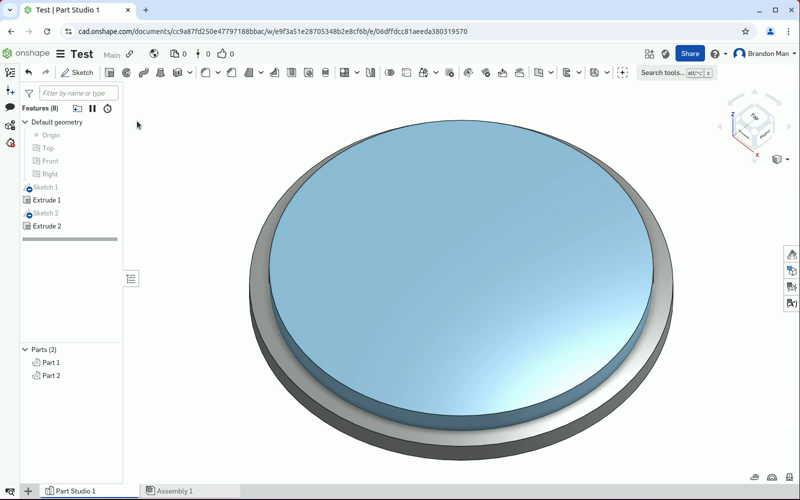
mouse_move(73, 189)
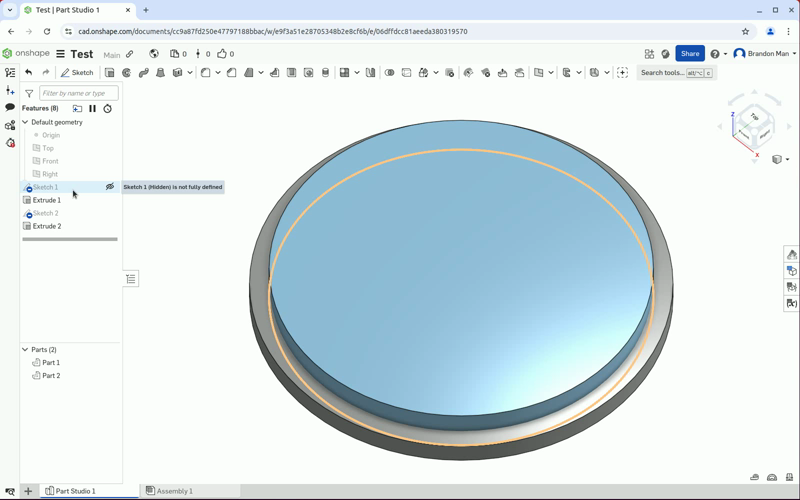
click(73, 189)